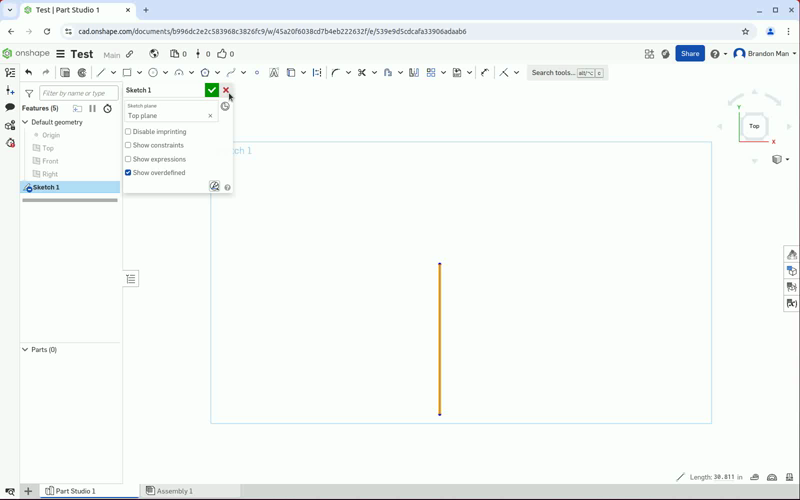
key(shift+h)
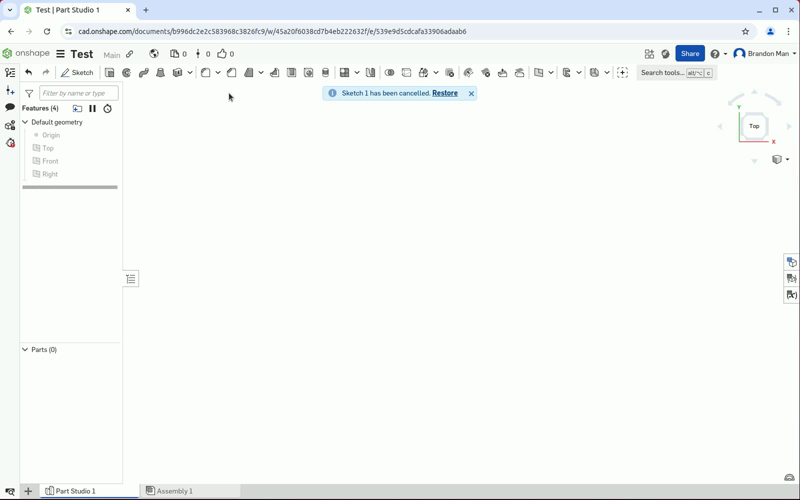
mouse_move(73, 352)
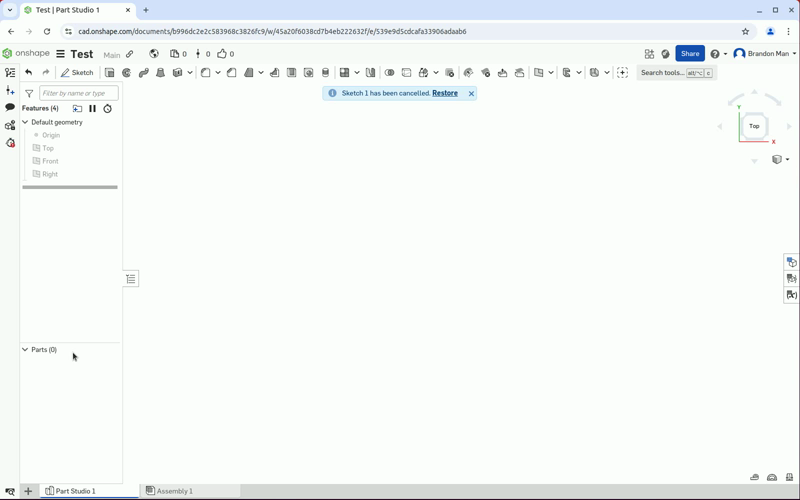
key(y)
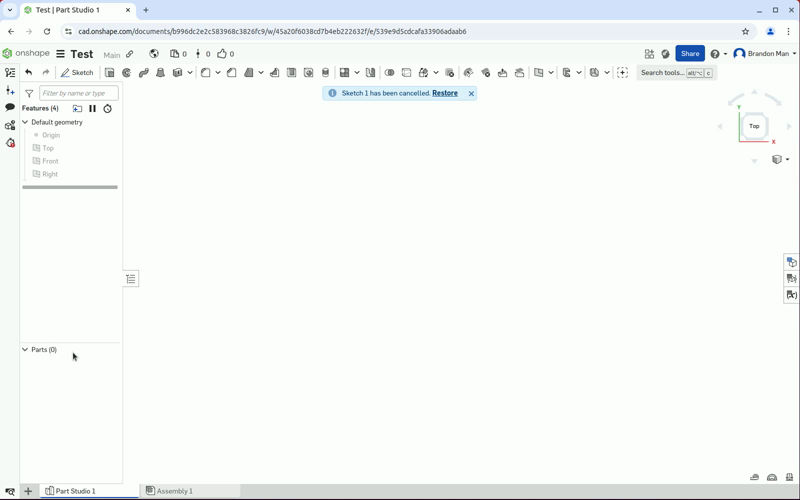
key(shift+p)
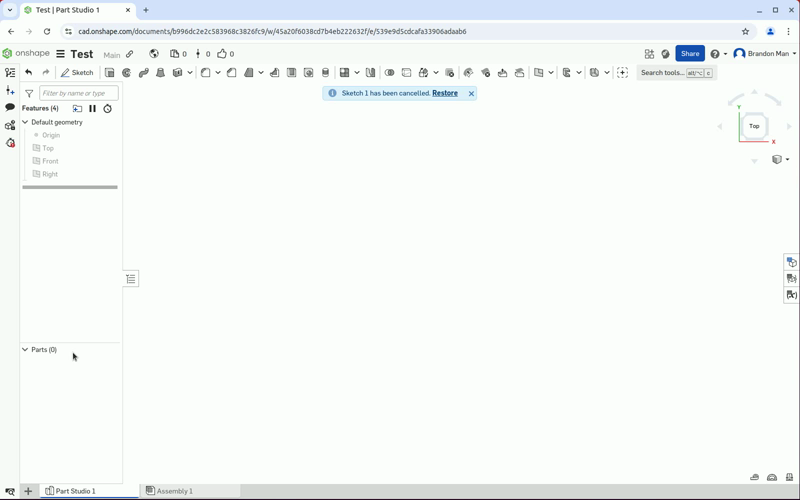
key(space)
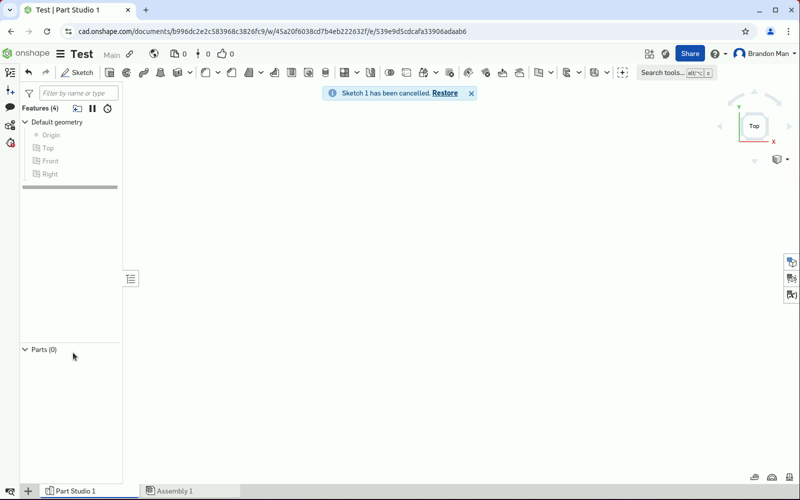
key_down(shift)
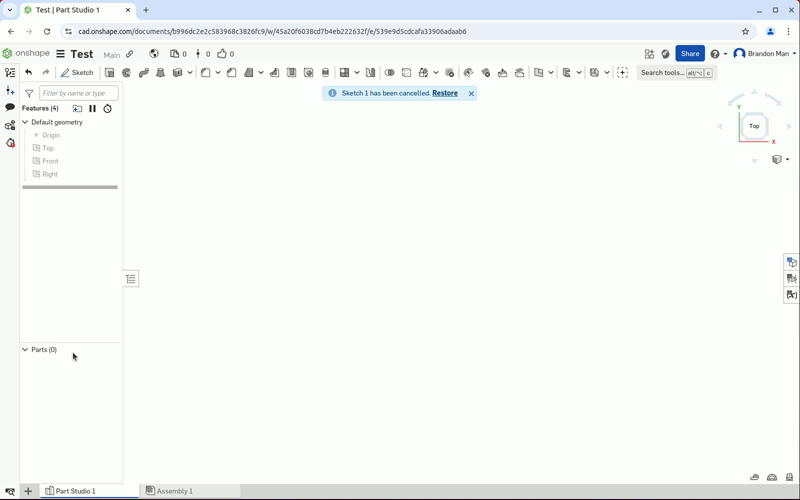
key(up)
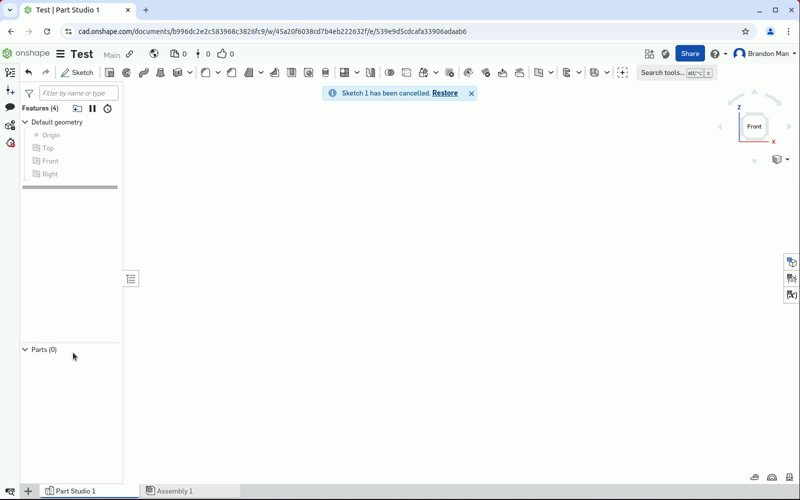
key_up(shift)
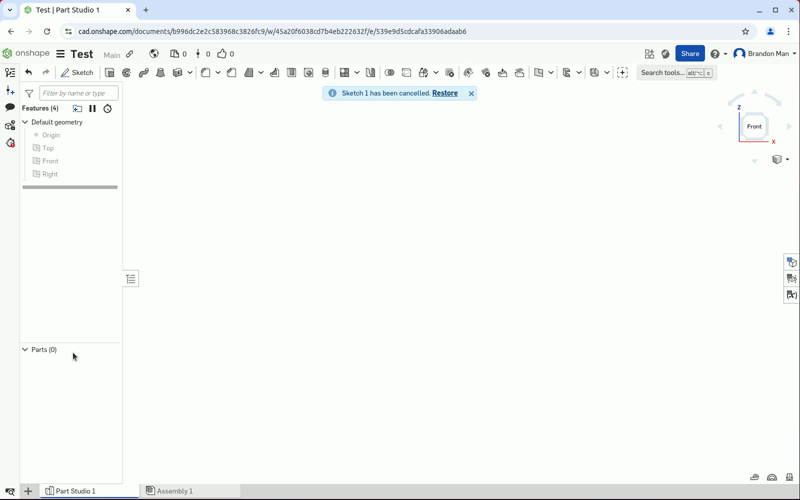
mouse_move(73, 352)
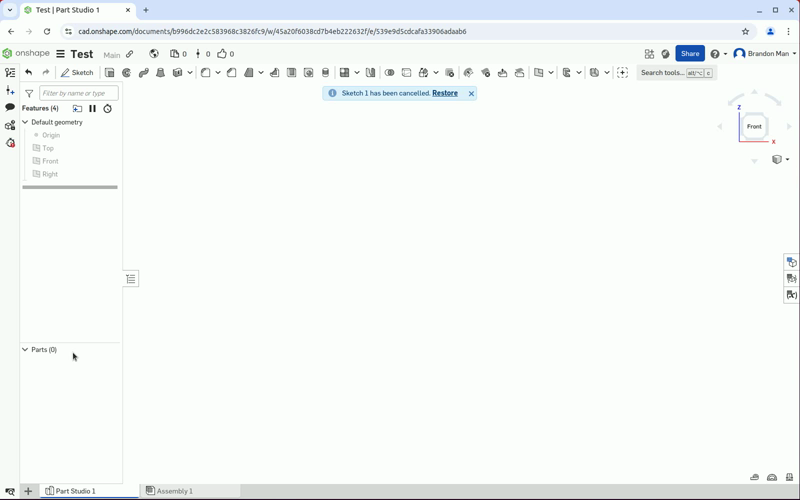
key(shift+y)
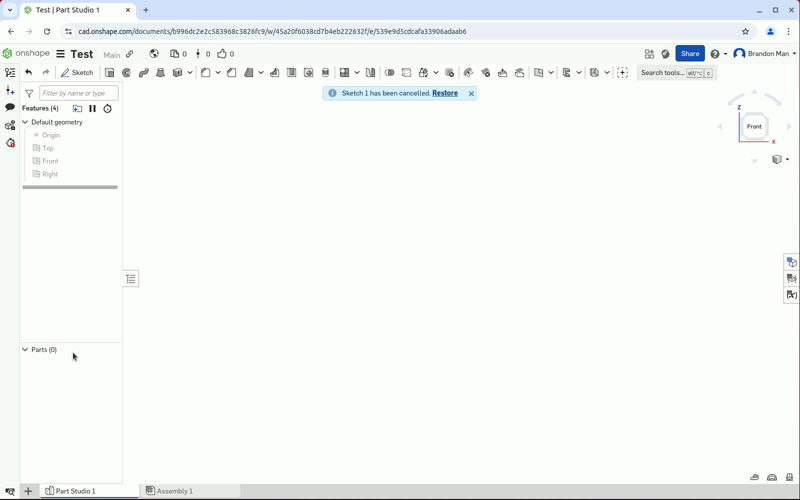
key(shift+s)
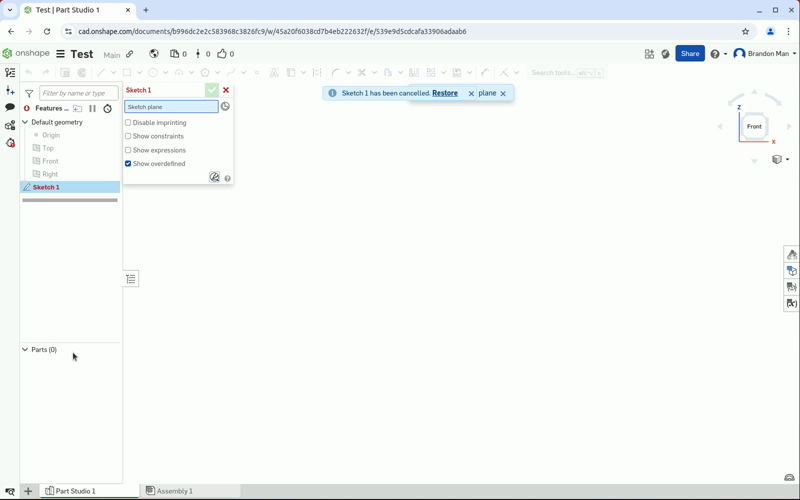
mouse_move(73, 163)
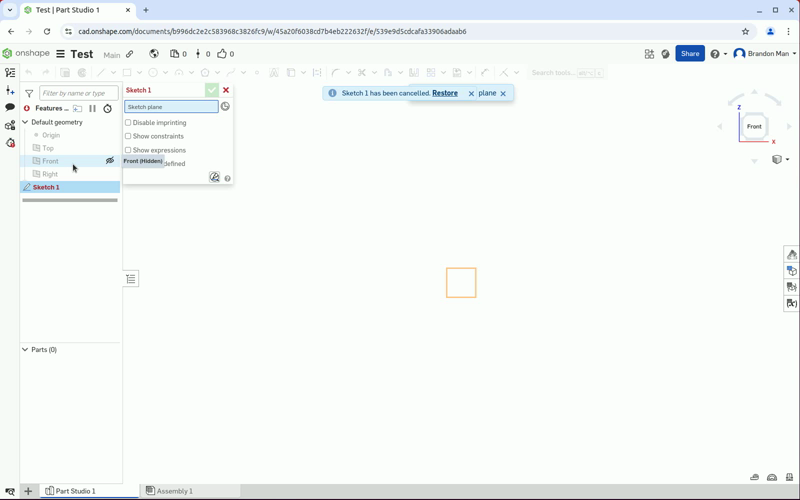
click(73, 163)
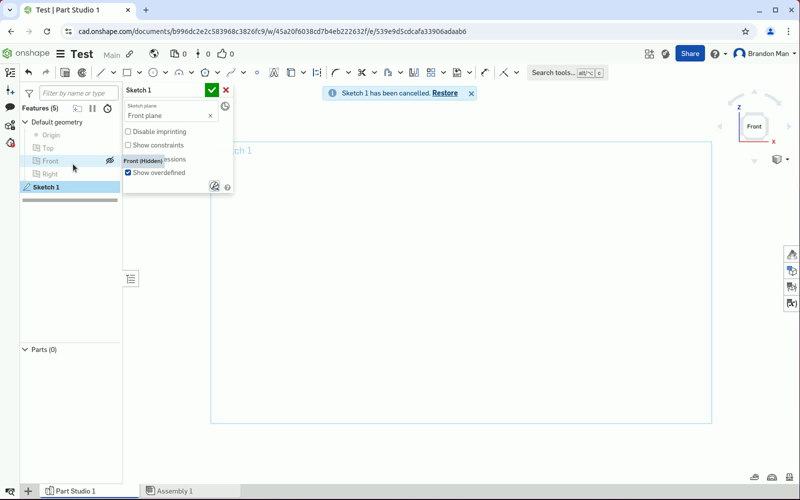
mouse_move(73, 352)
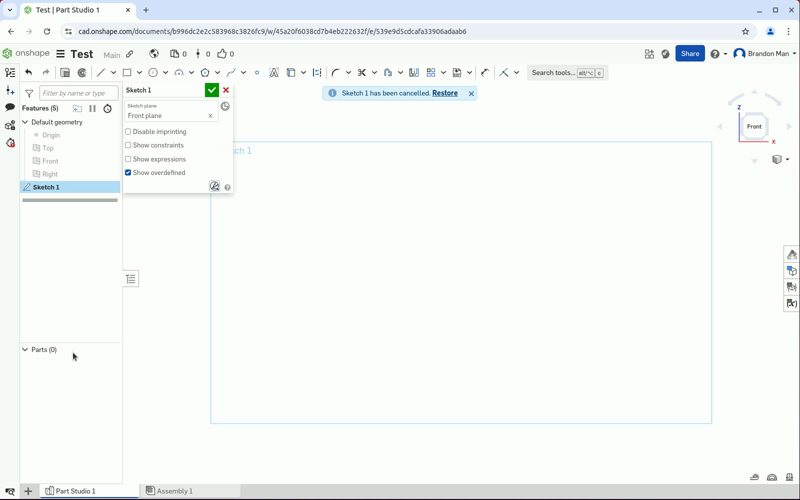
key(y)
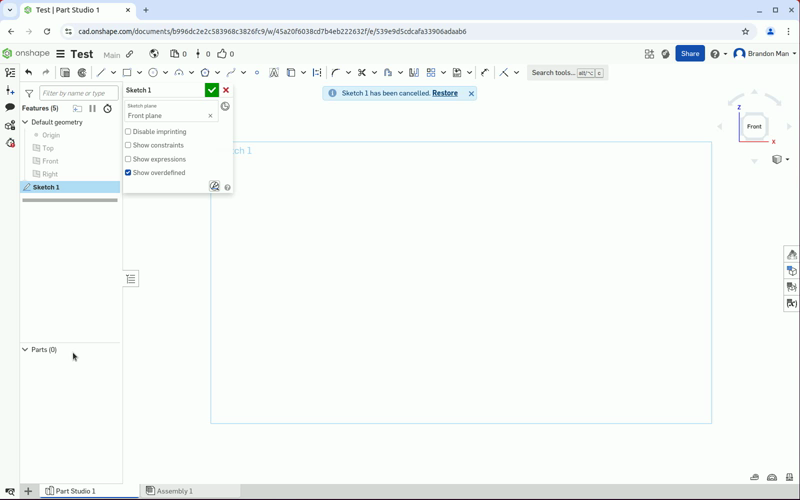
key(c)
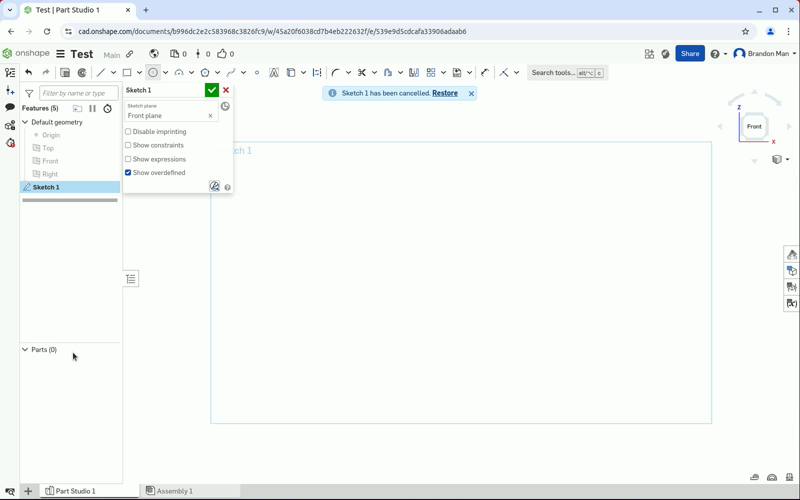
key_down(shift)
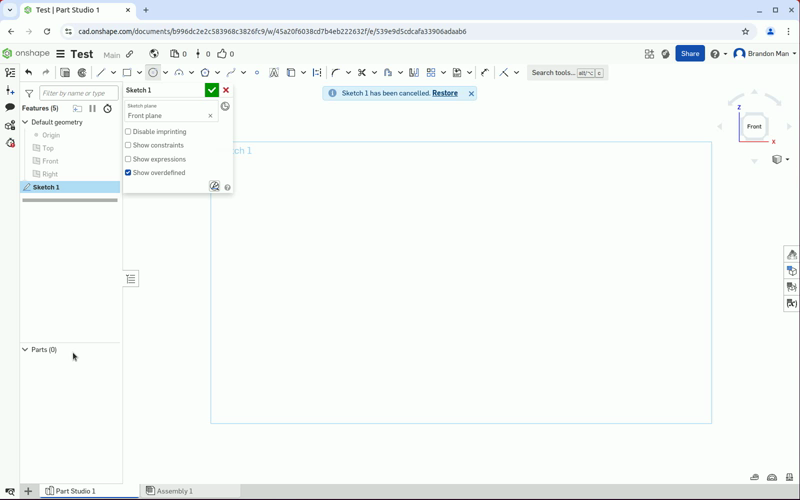
mouse_move(461, 282)
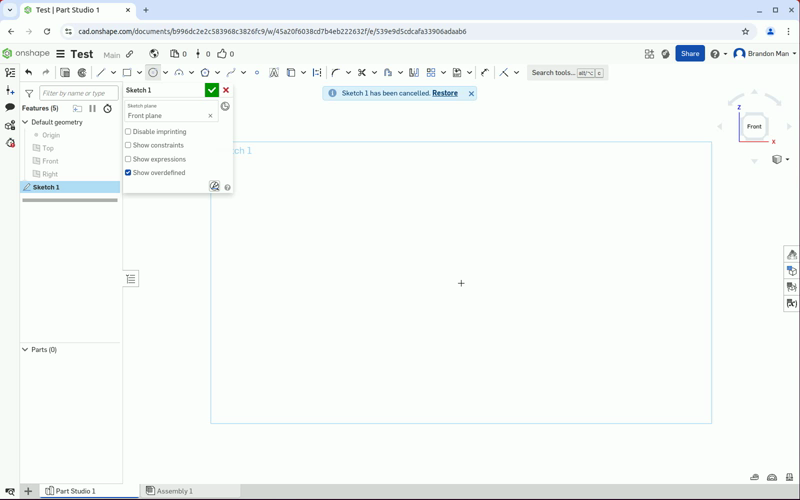
click(461, 282)
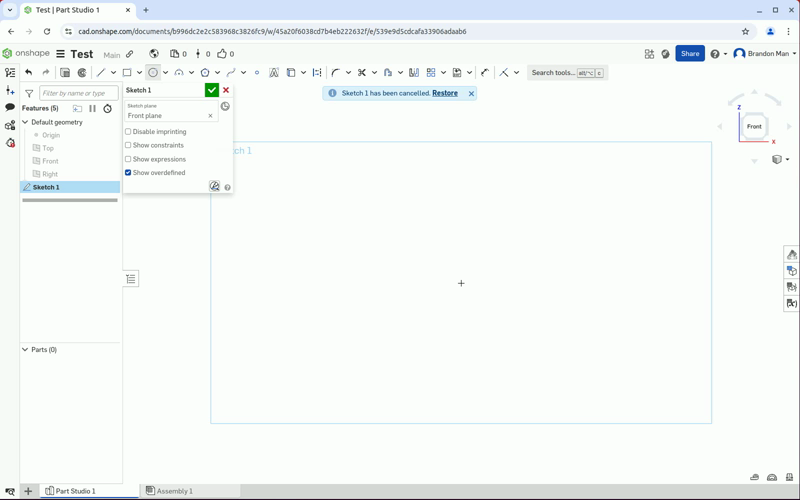
key_up(shift)
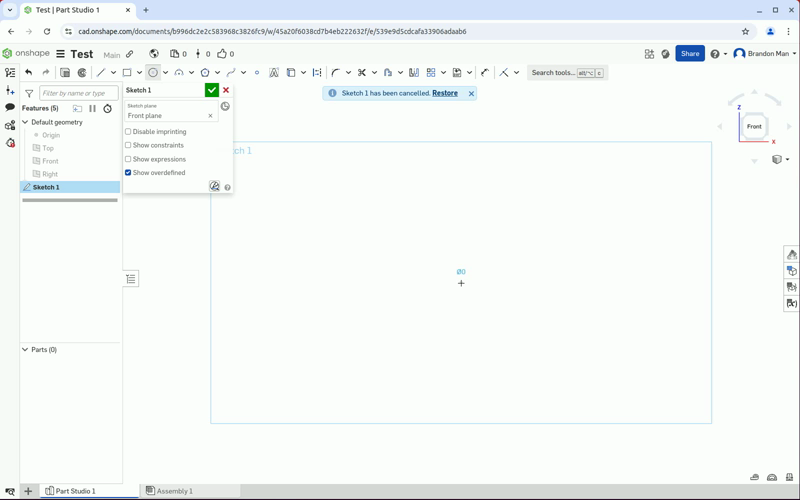
mouse_move(574, 282)
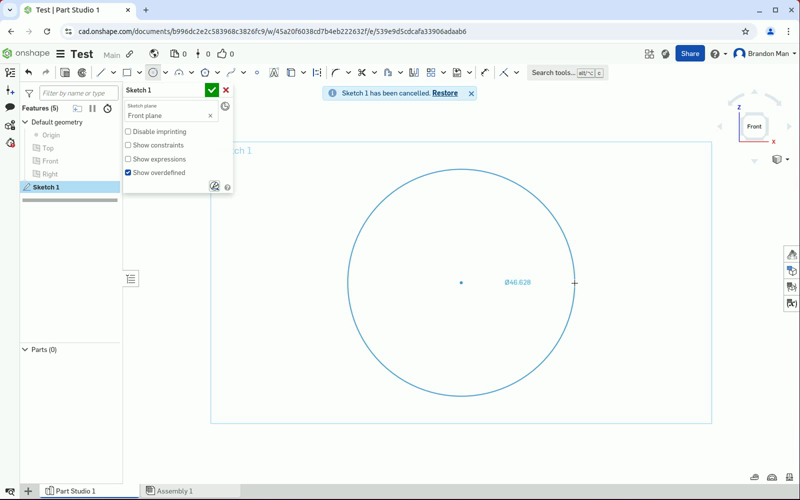
click(574, 282)
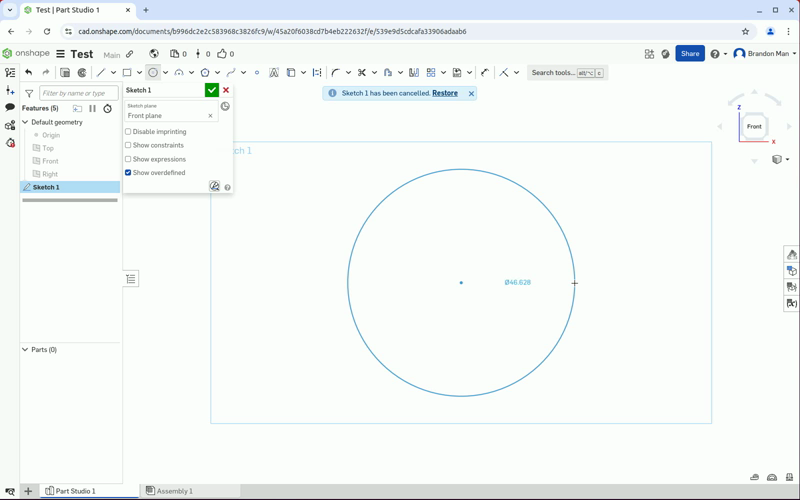
key(esc)
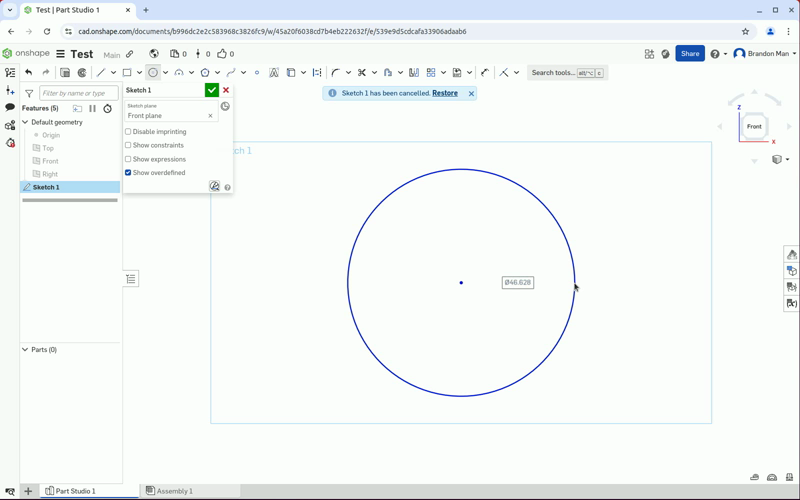
key(c)
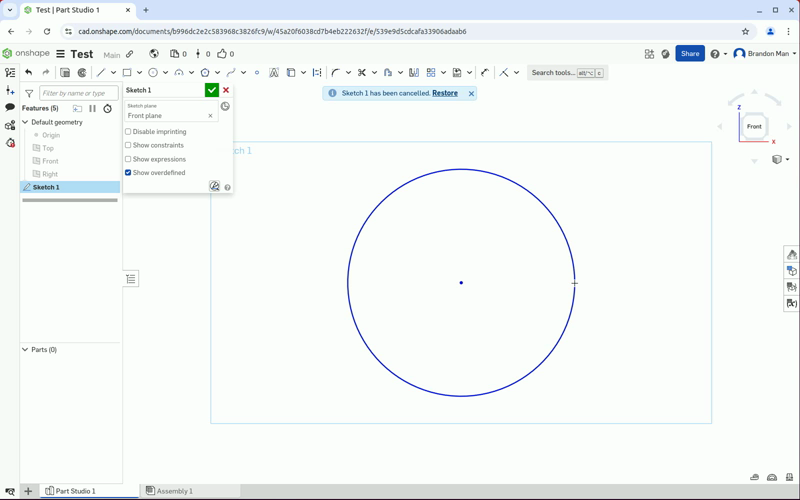
key_down(shift)
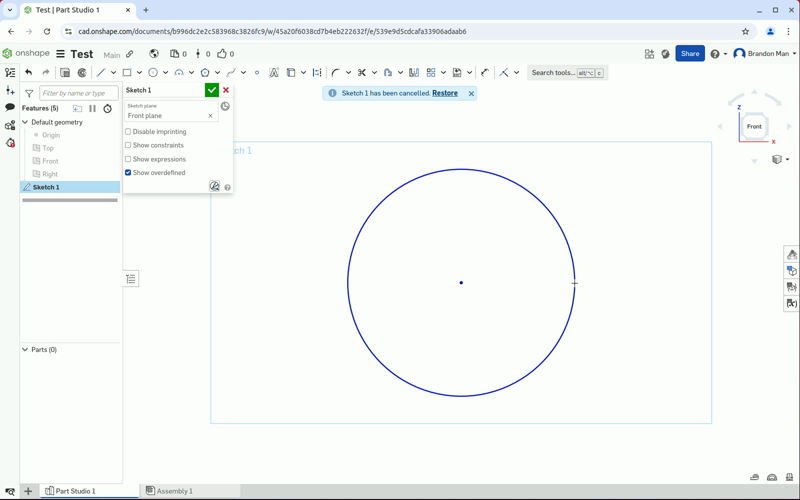
mouse_move(461, 282)
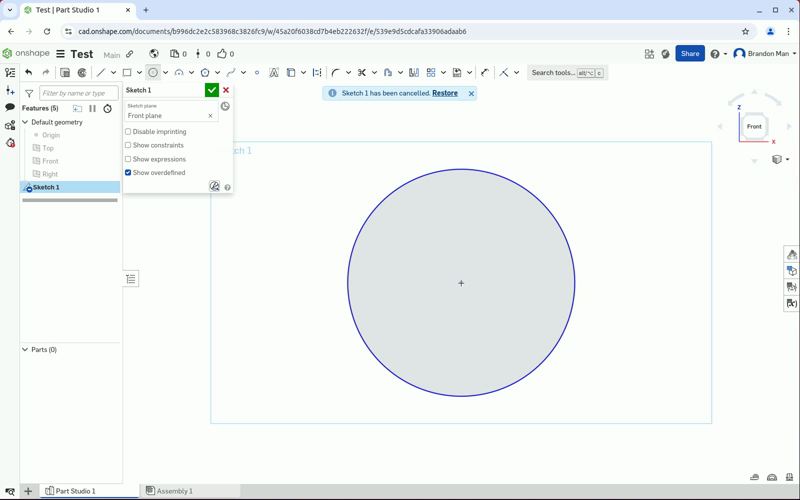
click(461, 282)
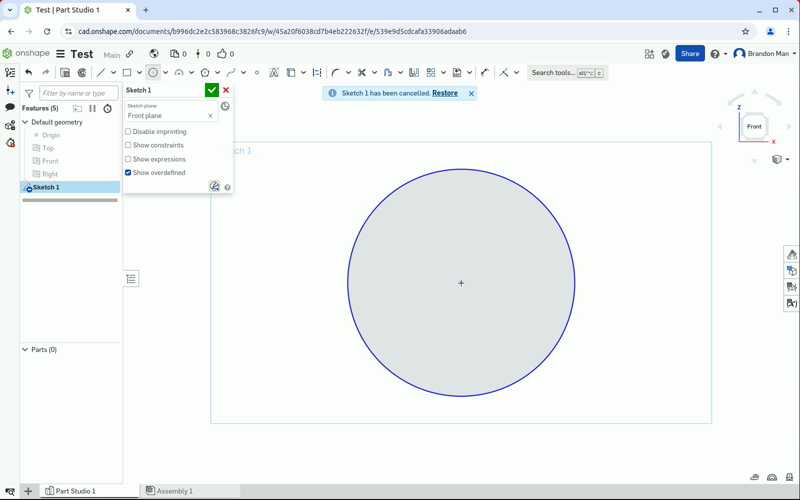
key_up(shift)
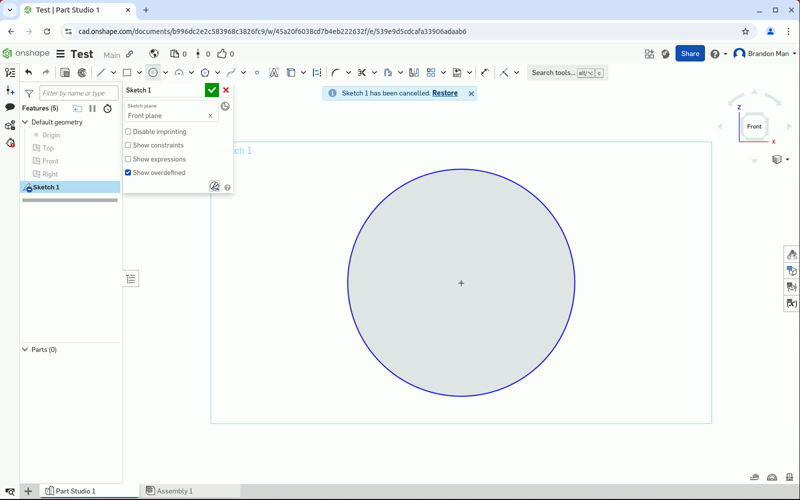
mouse_move(513, 282)
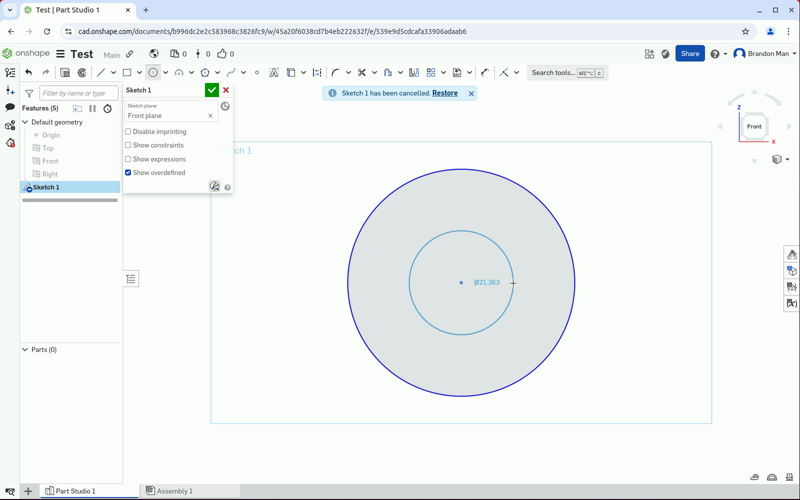
click(513, 282)
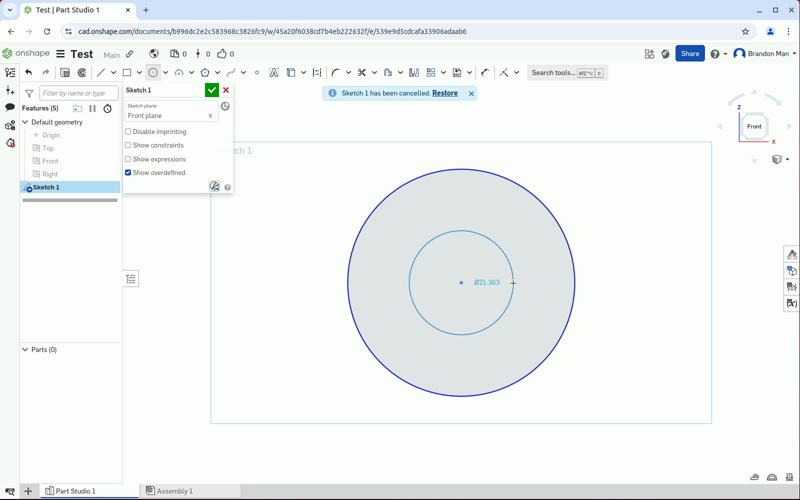
key(esc)
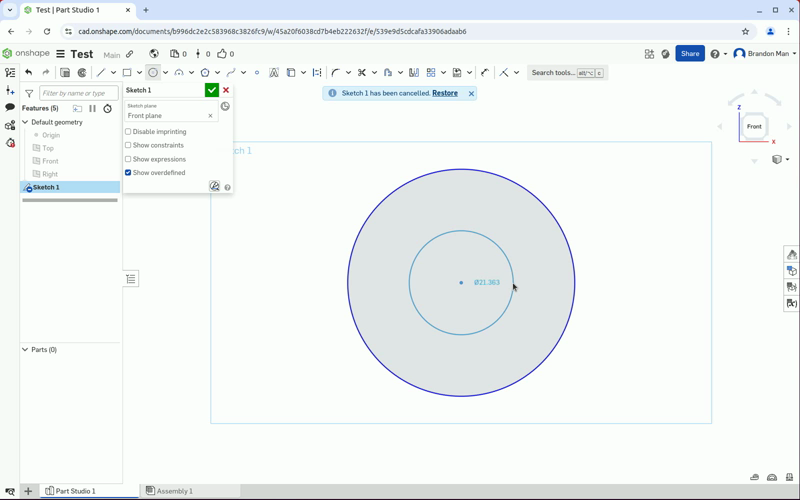
mouse_move(386, 245)
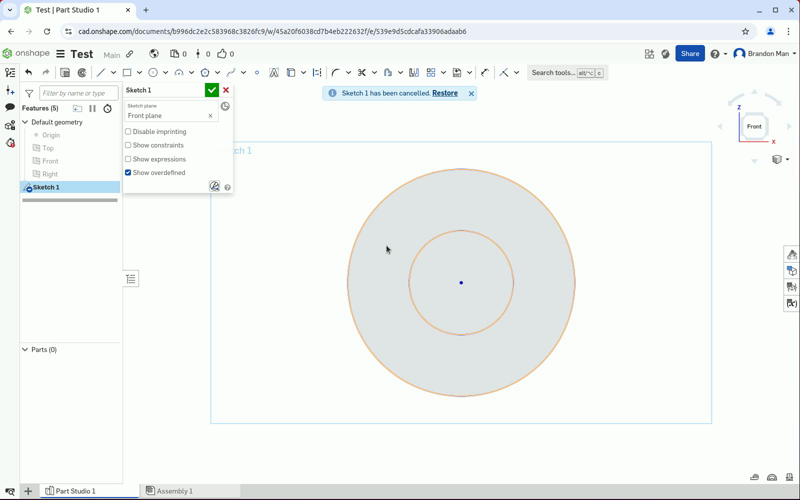
click(386, 245)
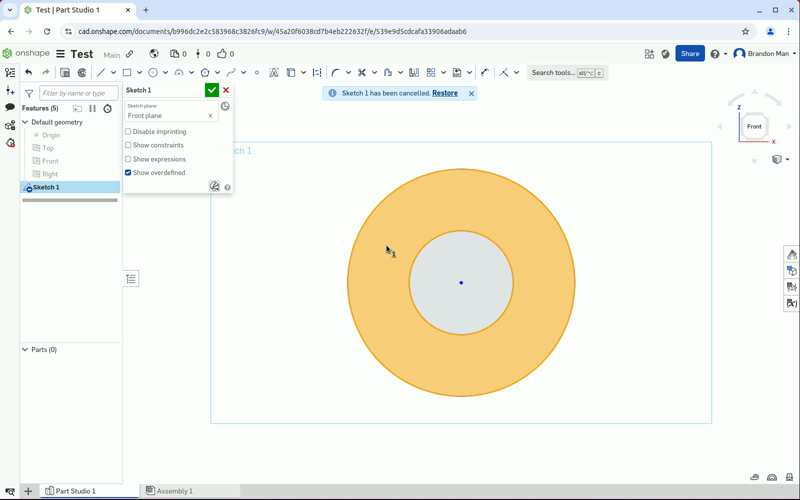
mouse_move(73, 352)
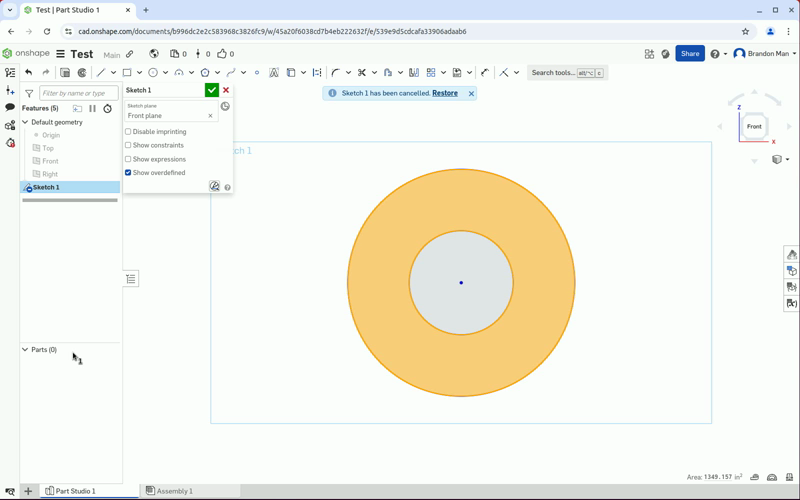
key(shift+y)
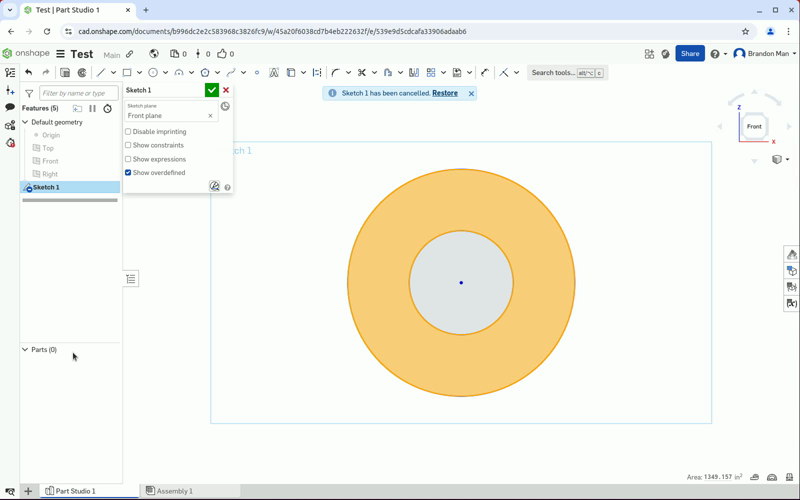
key(shift+e)
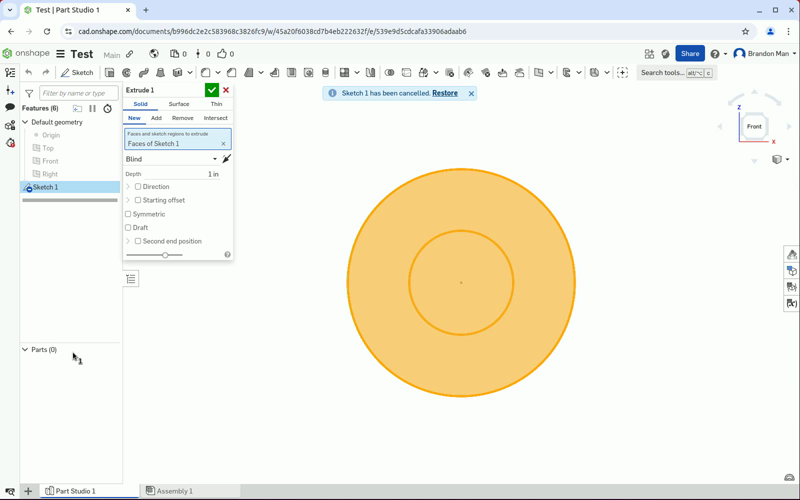
mouse_move(143, 106)
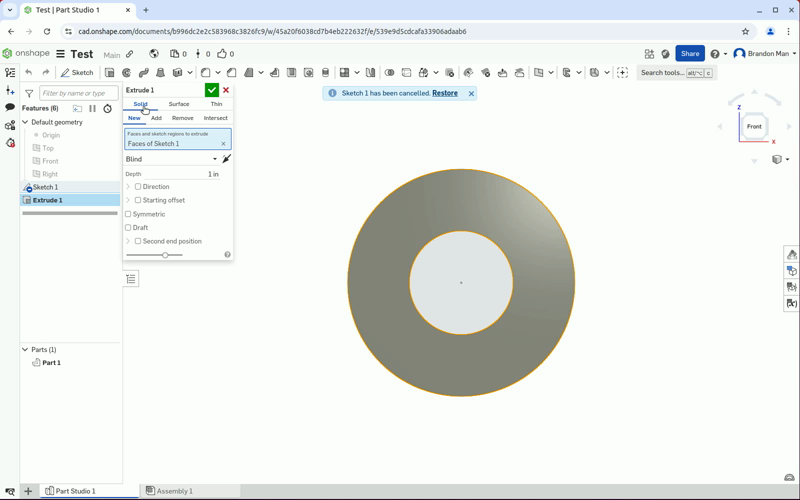
click(143, 106)
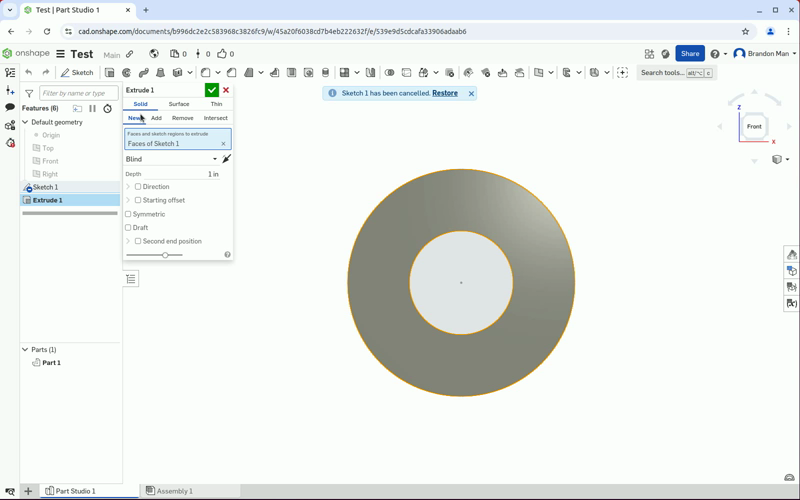
mouse_move(137, 120)
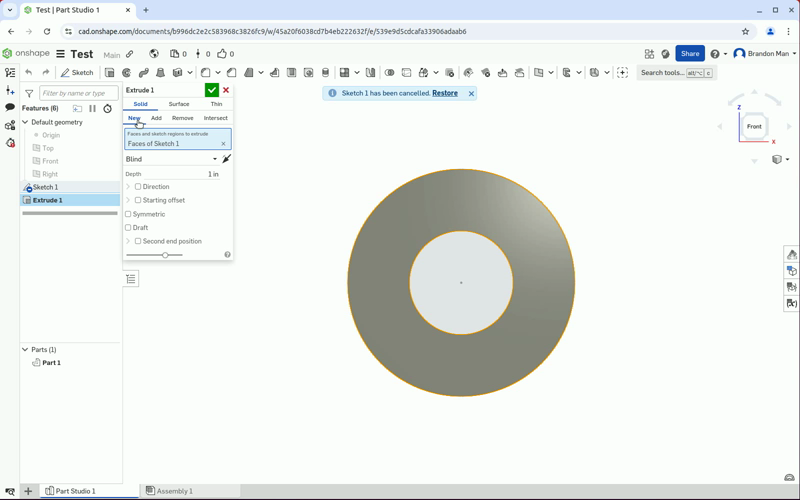
click(137, 120)
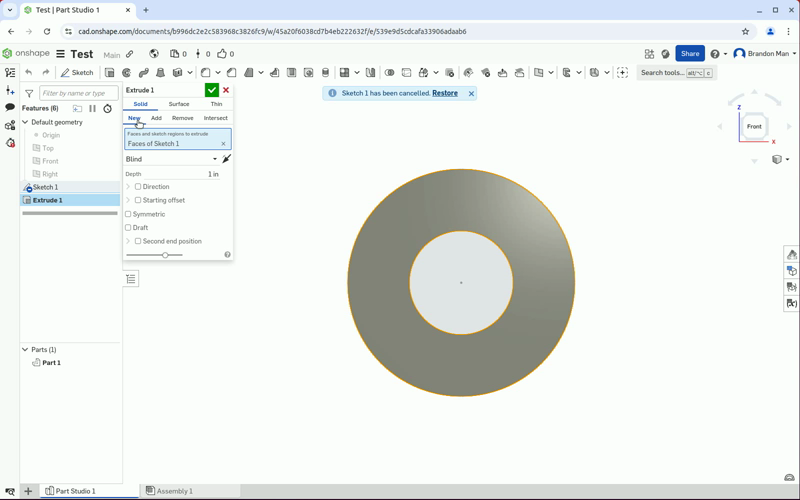
key(tab, 4)
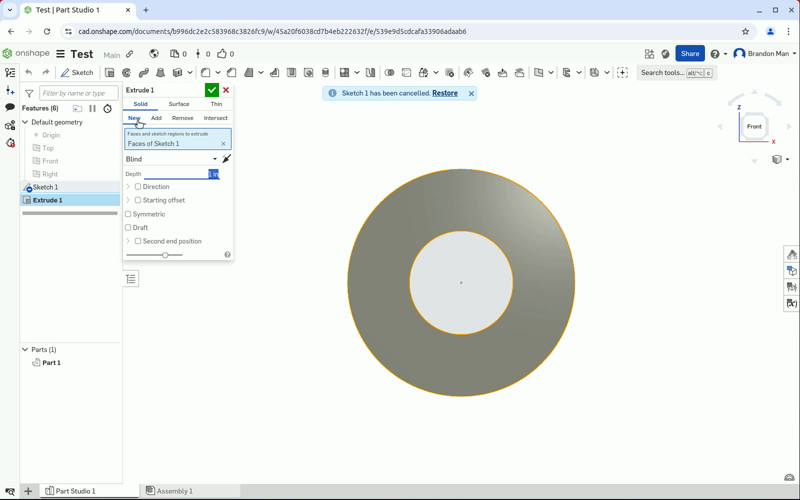
text(7.943)
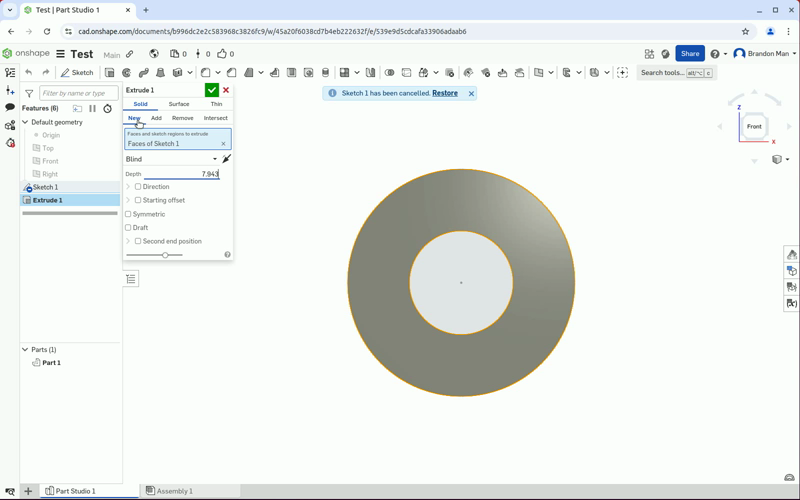
key(enter)
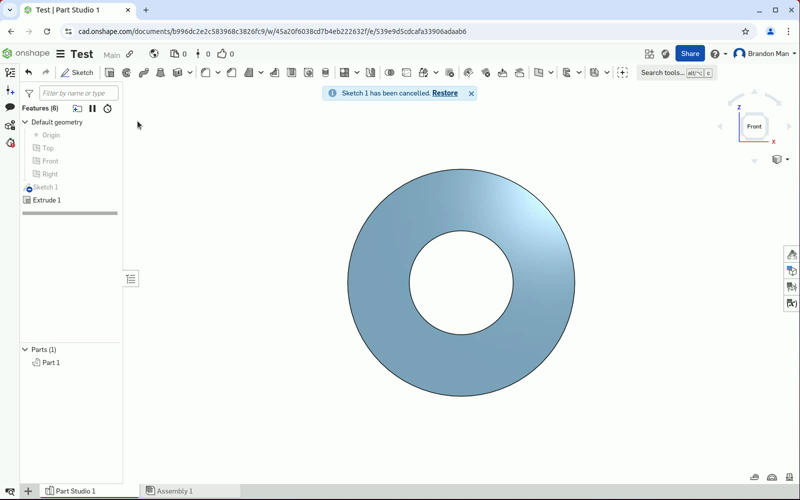
key(shift+h)
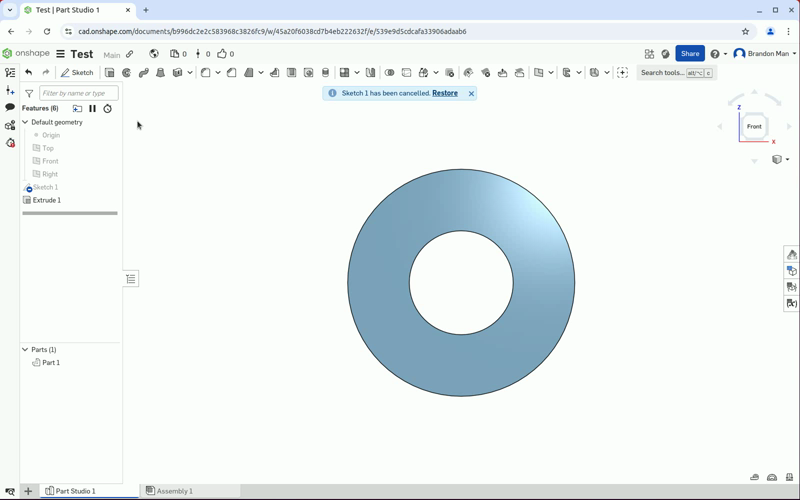
key(shift+h)
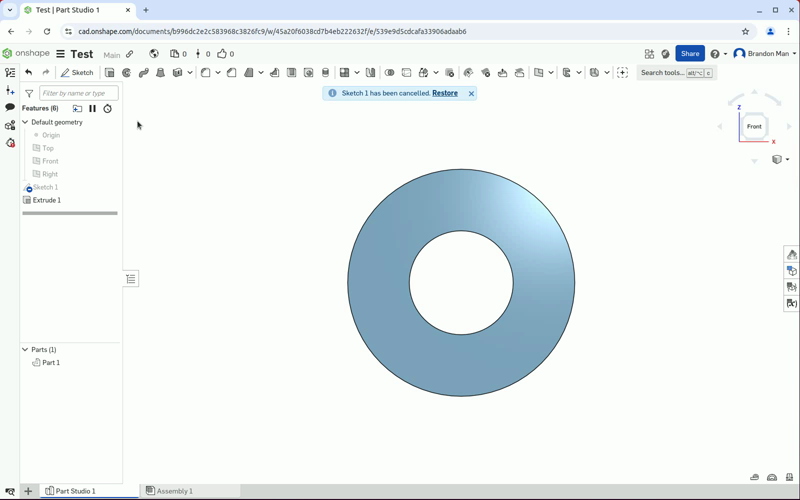
mouse_move(73, 189)
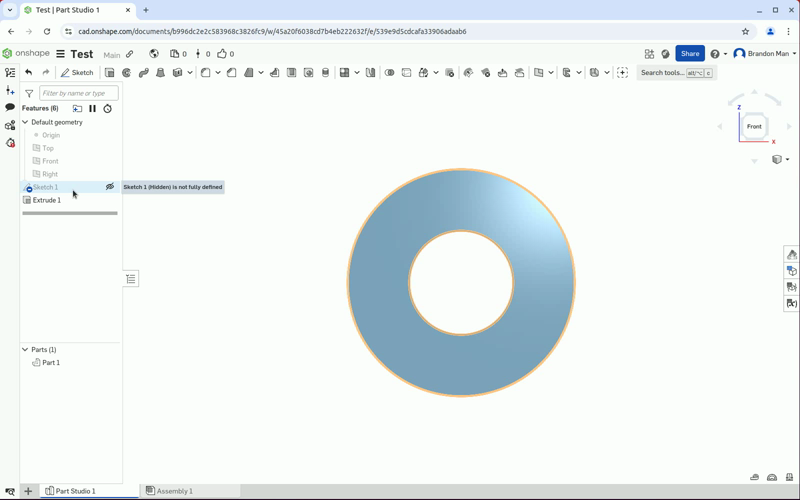
click(73, 189)
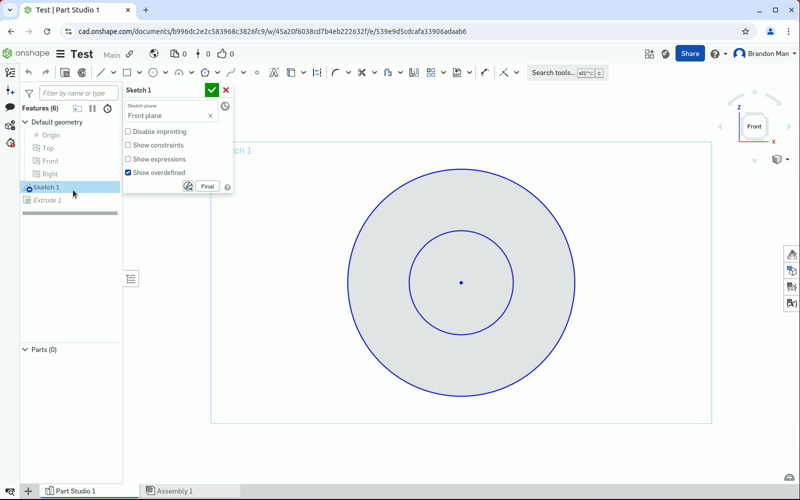
mouse_move(229, 92)
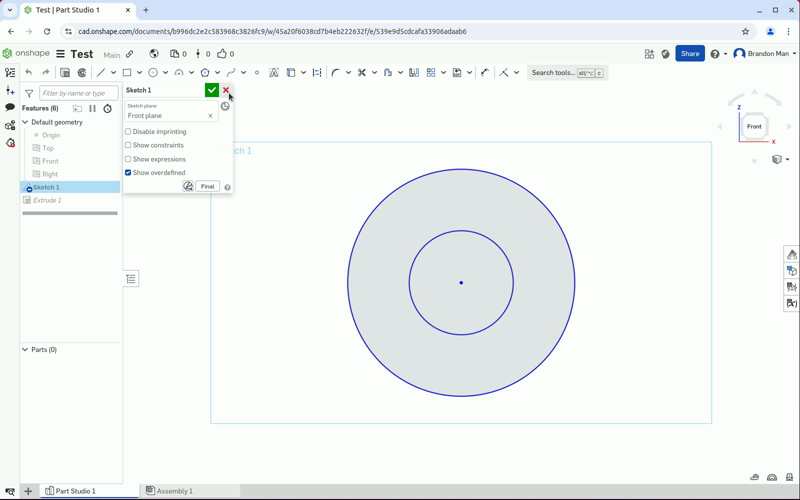
click(229, 92)
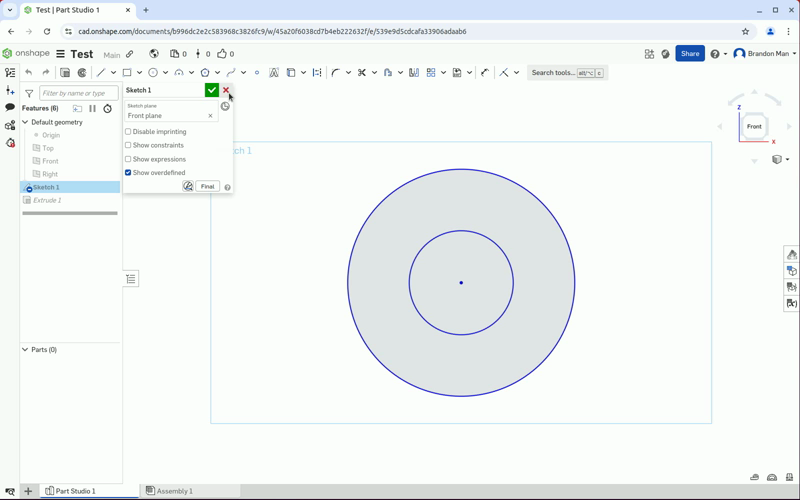
key(shift+s)
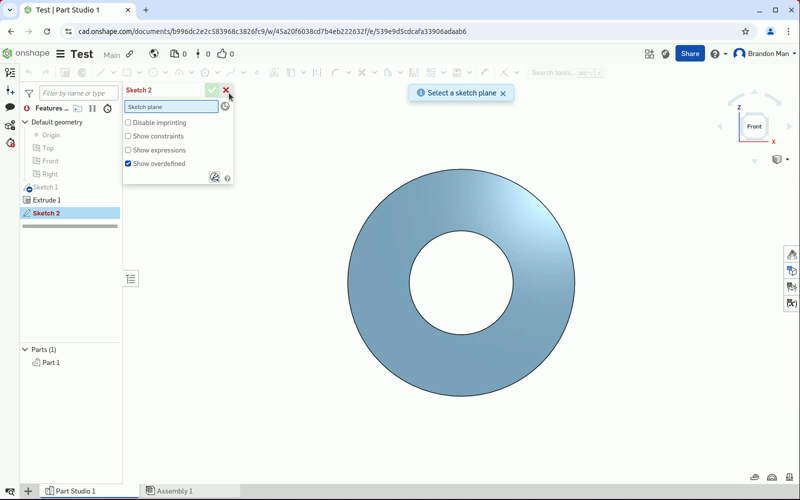
mouse_move(73, 163)
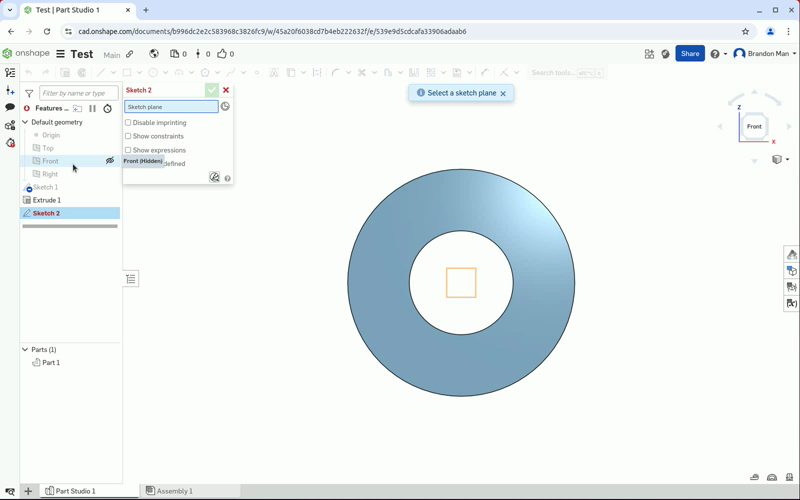
click(73, 163)
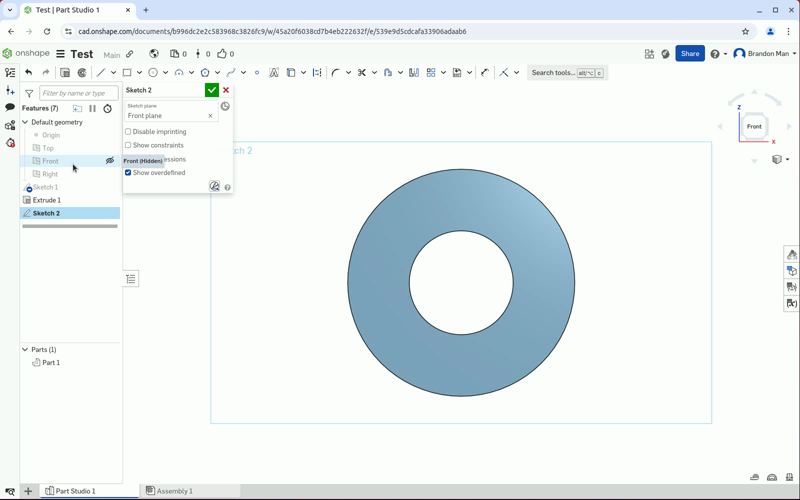
mouse_move(73, 352)
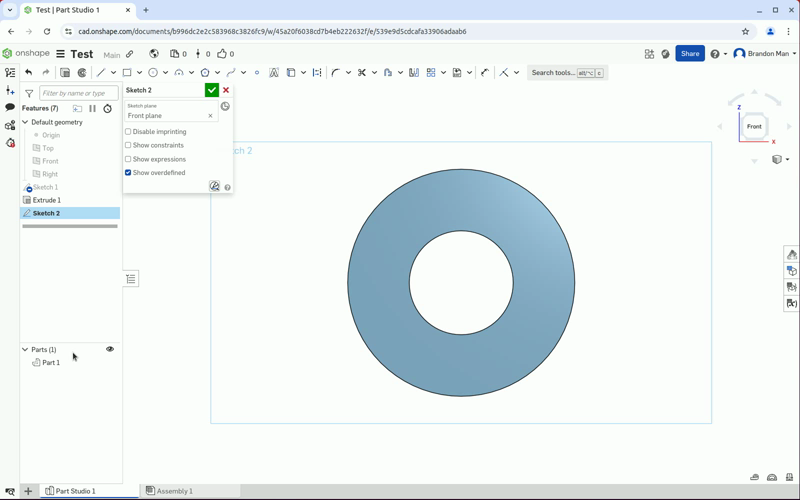
key(y)
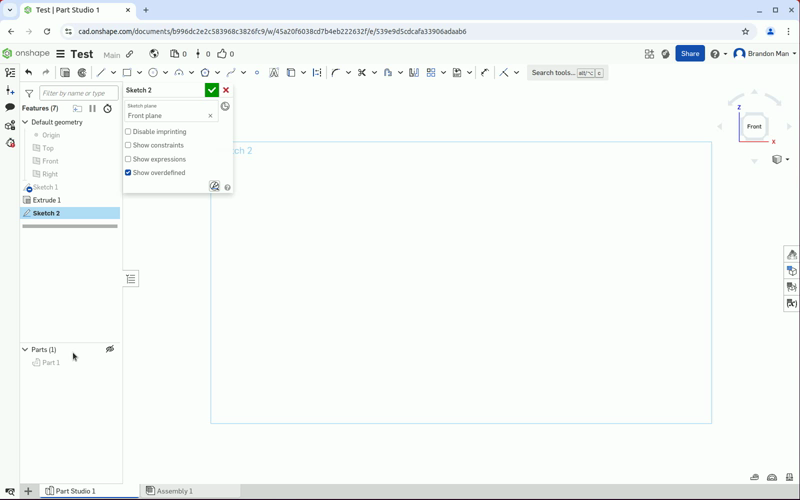
key(c)
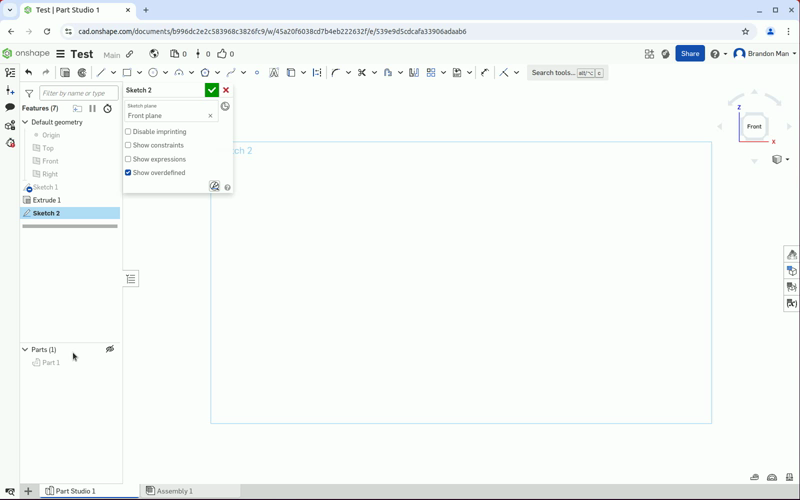
key_down(shift)
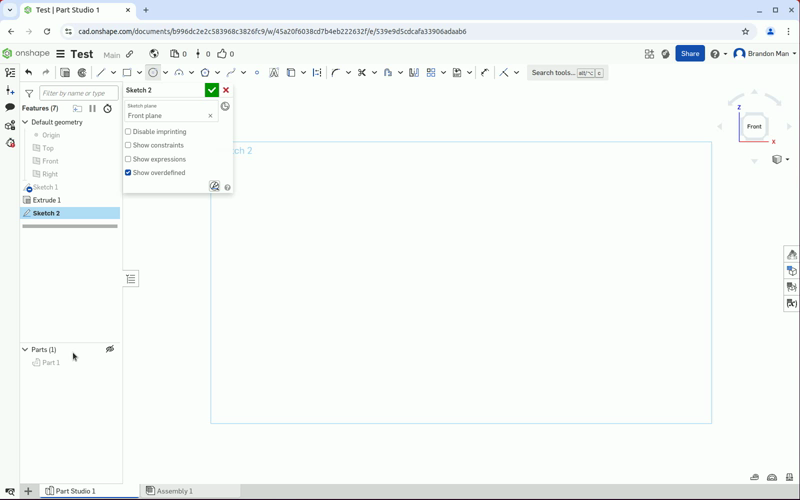
mouse_move(461, 282)
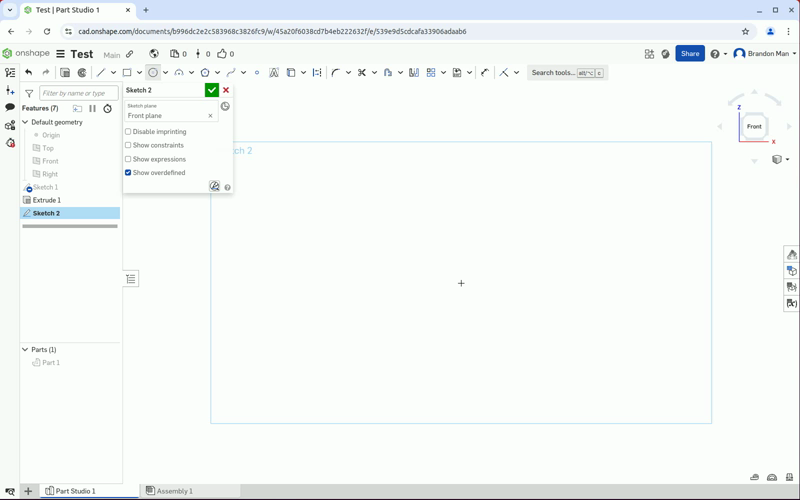
click(461, 282)
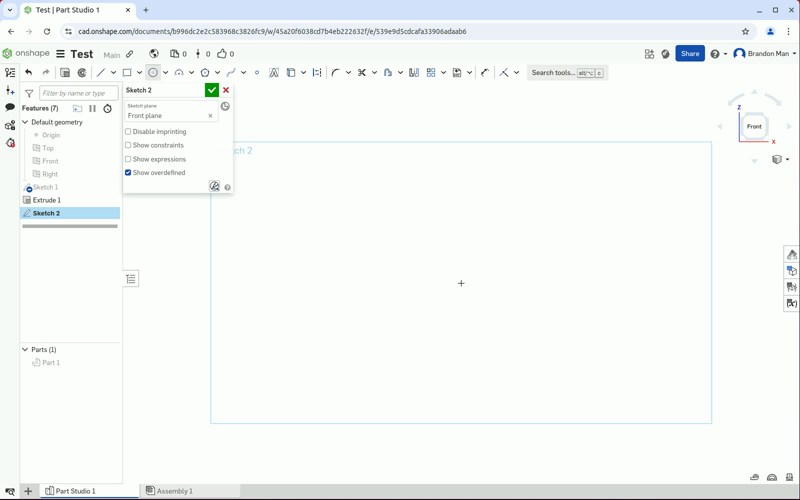
key_up(shift)
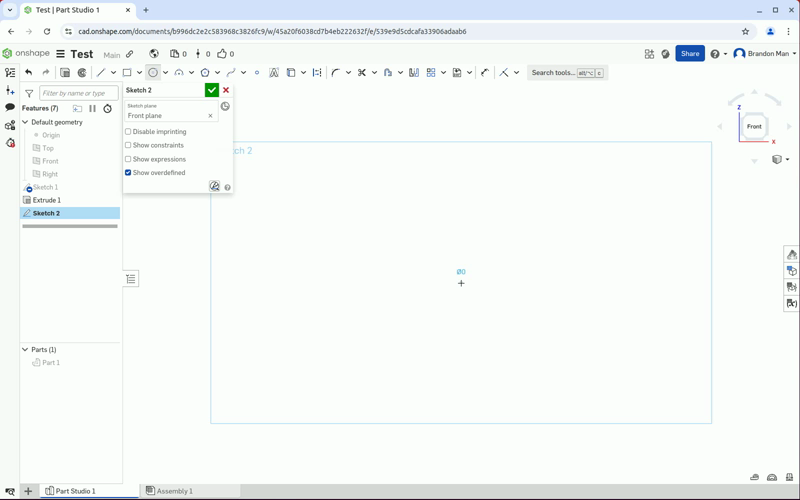
mouse_move(513, 282)
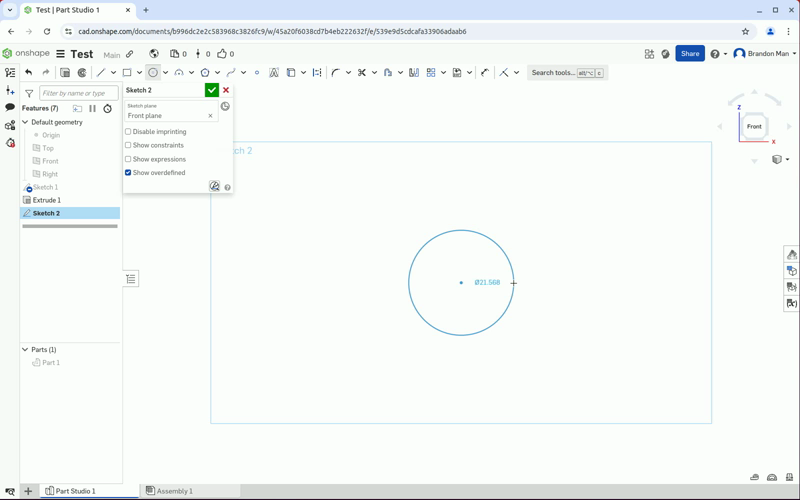
click(513, 282)
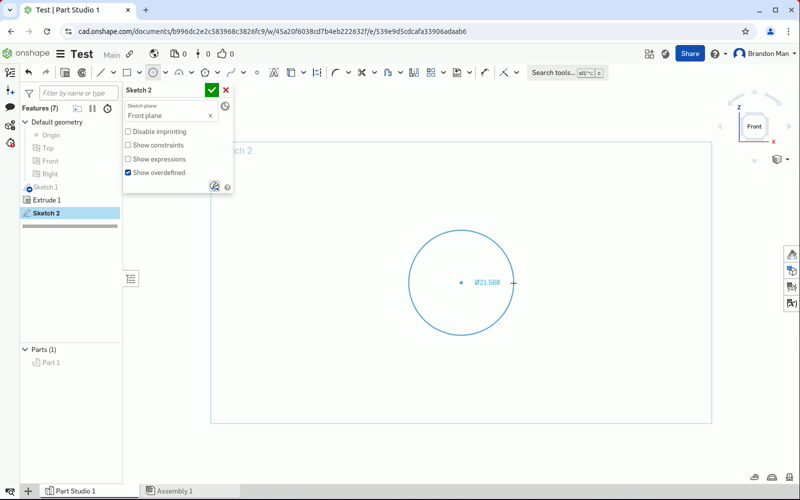
key(esc)
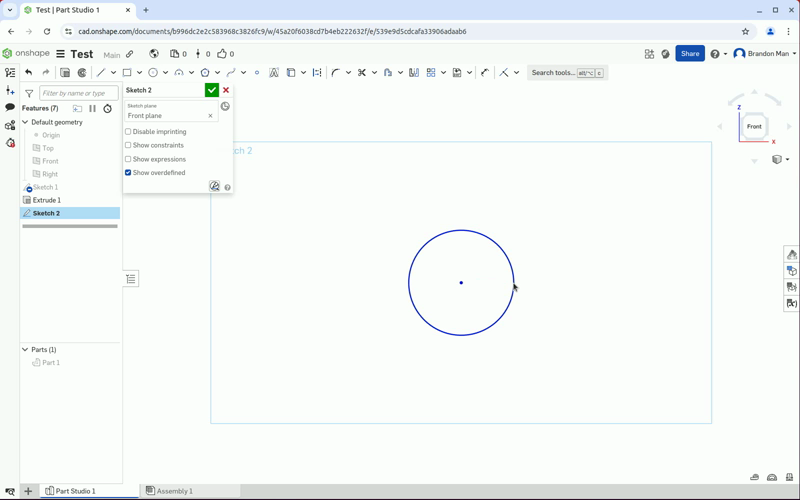
mouse_move(474, 273)
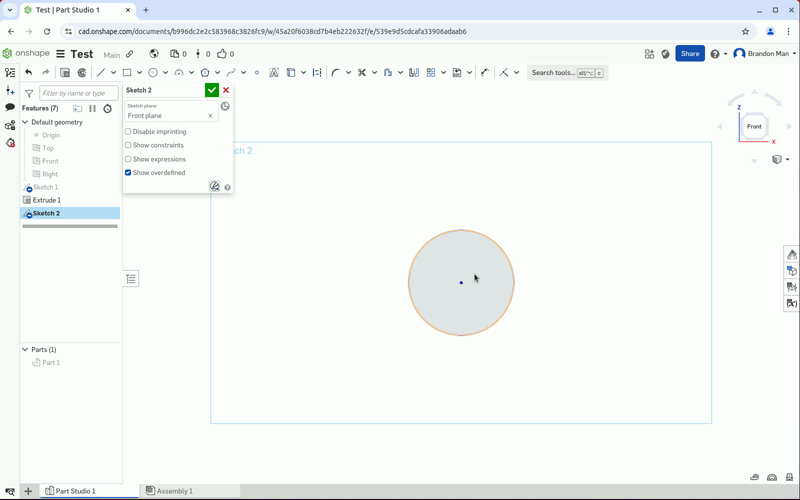
click(474, 273)
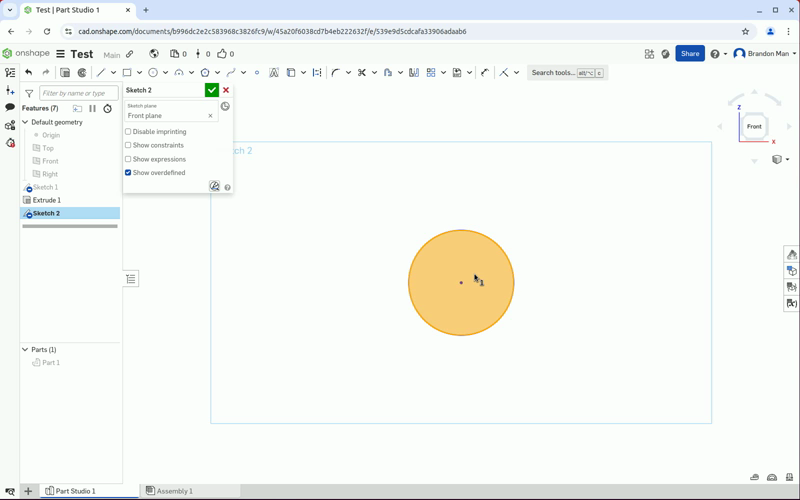
mouse_move(73, 352)
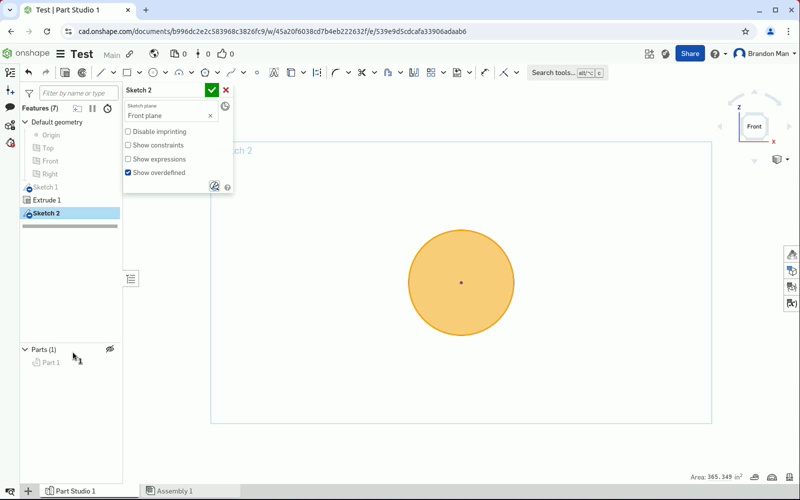
key(shift+y)
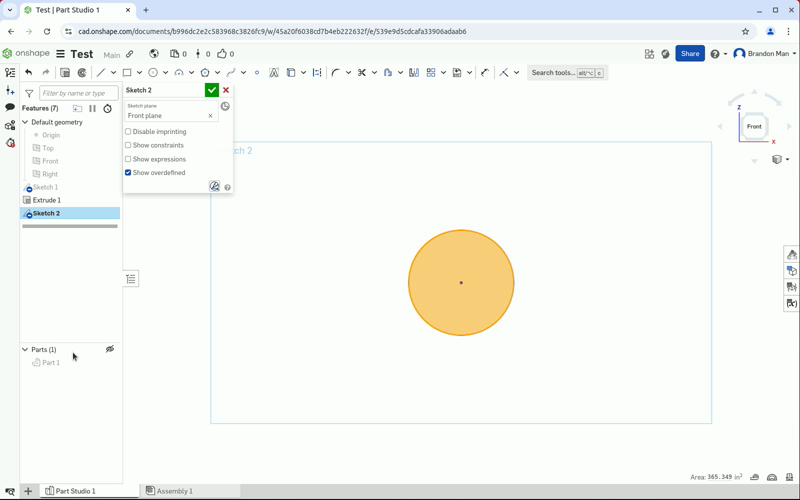
key(shift+e)
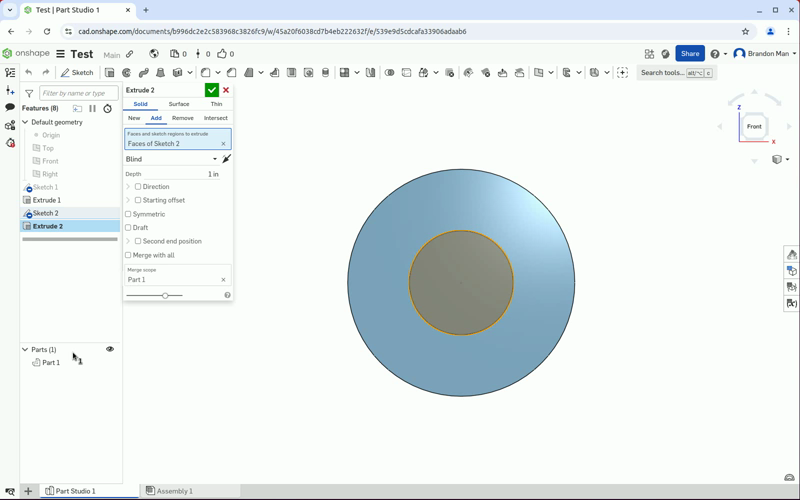
mouse_move(143, 106)
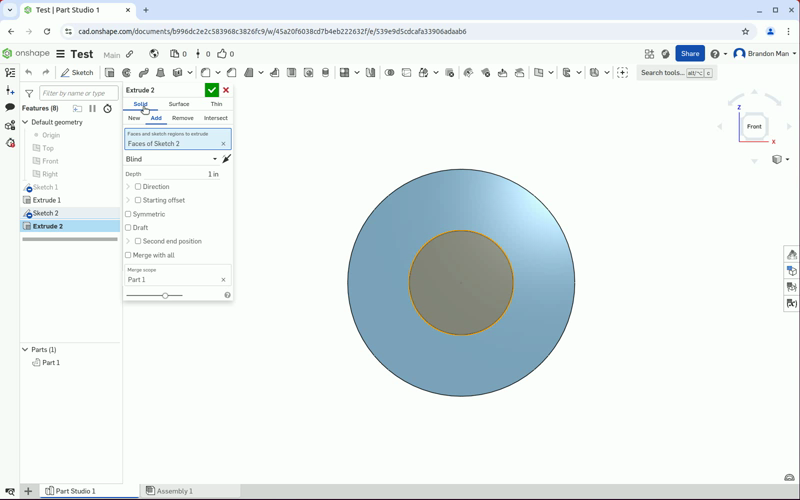
click(143, 106)
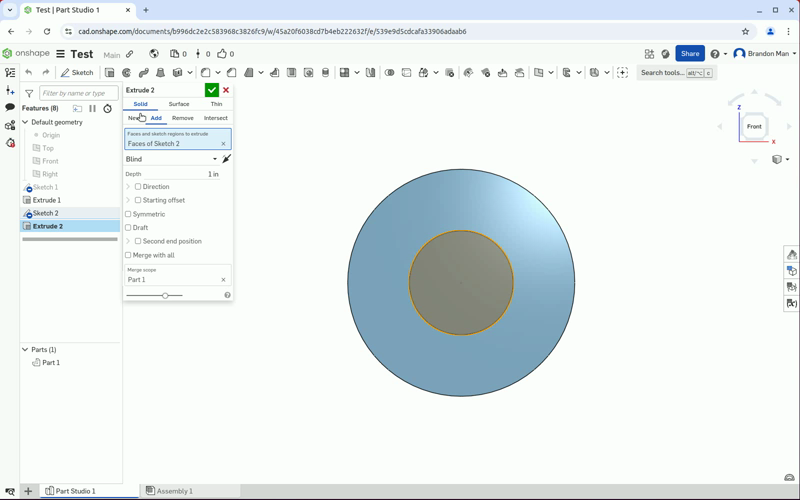
mouse_move(137, 120)
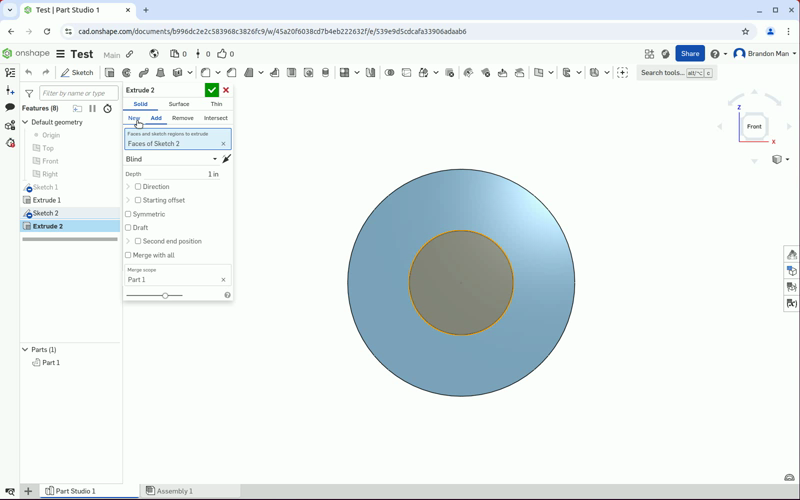
click(137, 120)
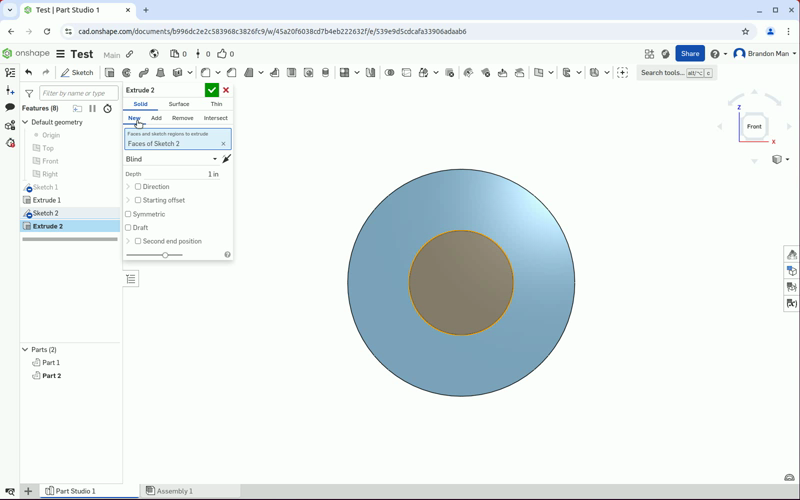
key(tab, 4)
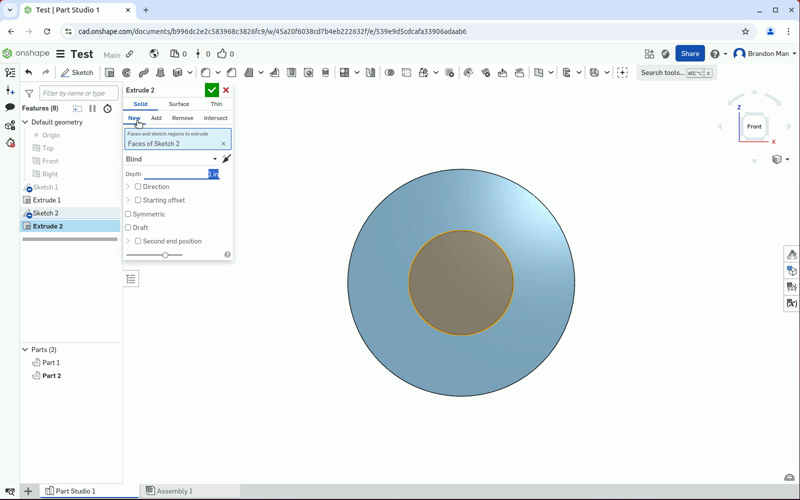
text(7.462)
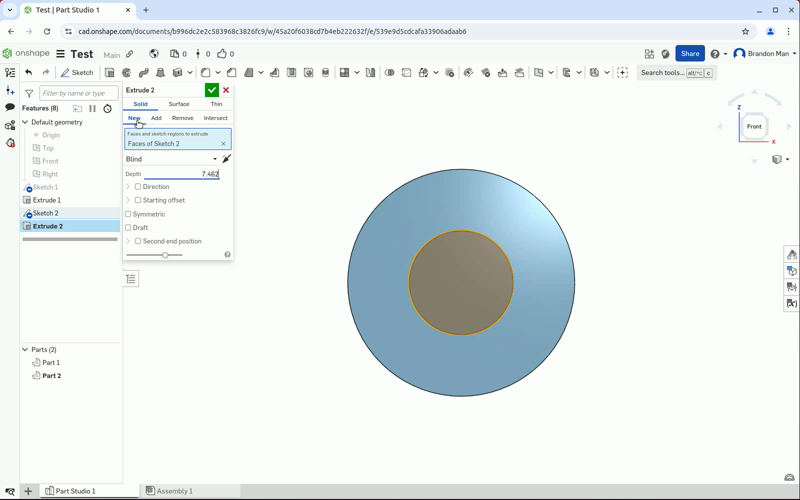
key(enter)
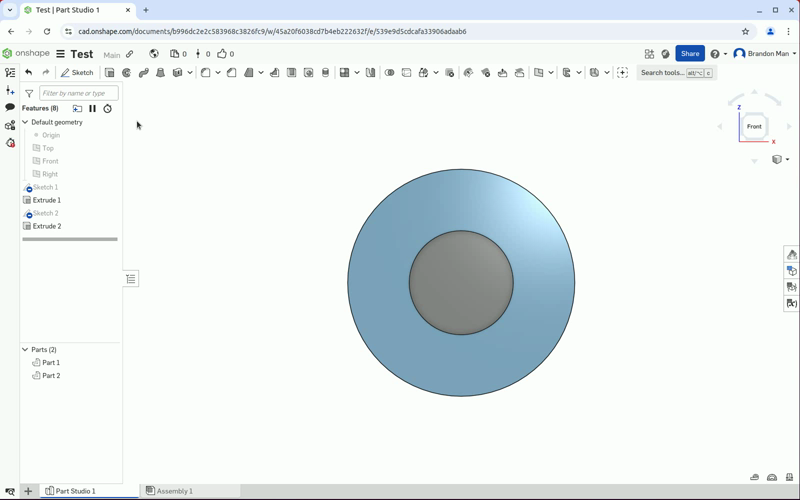
key(shift+h)
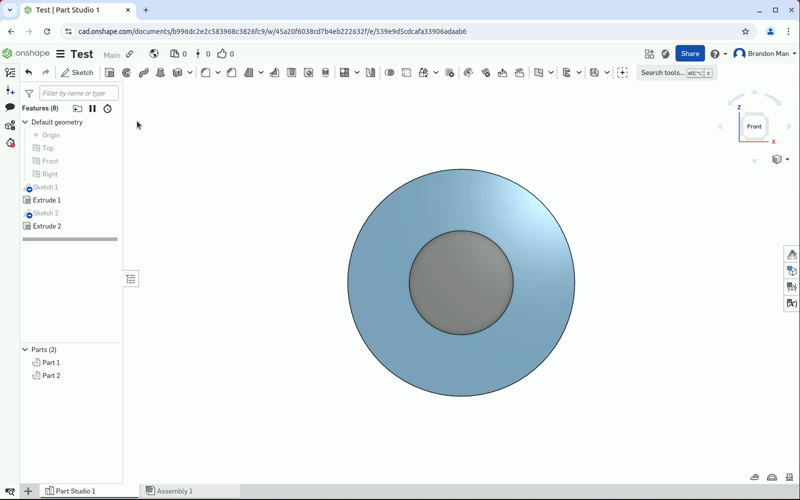
key(shift+h)
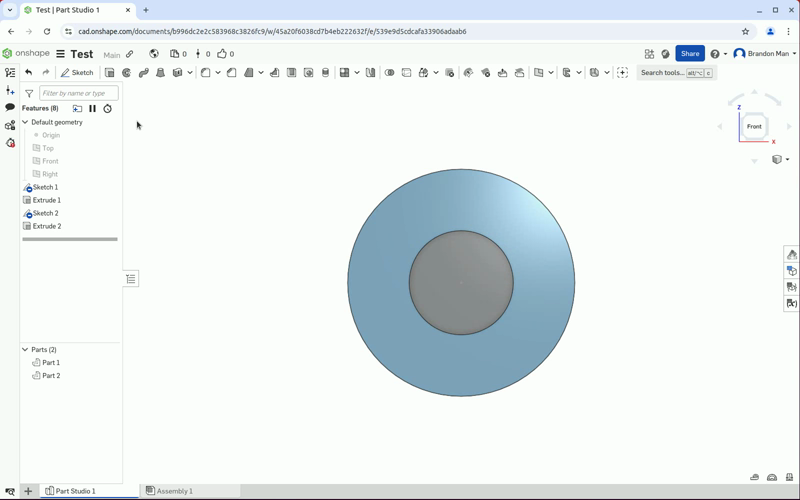
key(shift+7)
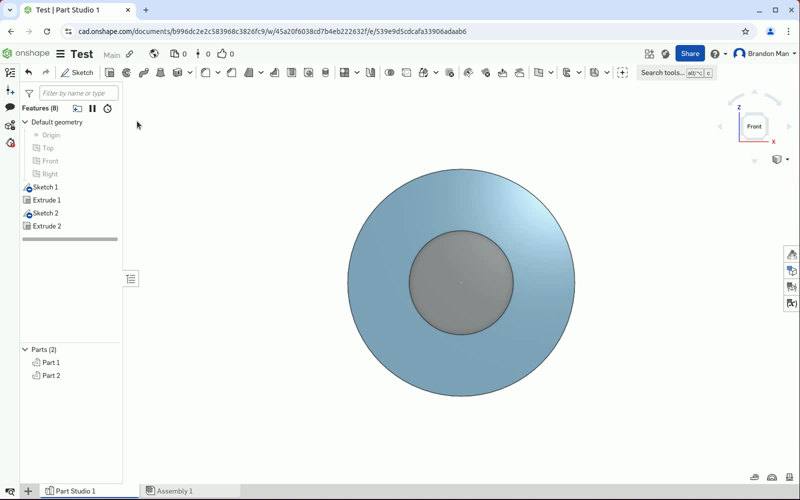
key(left, 2)
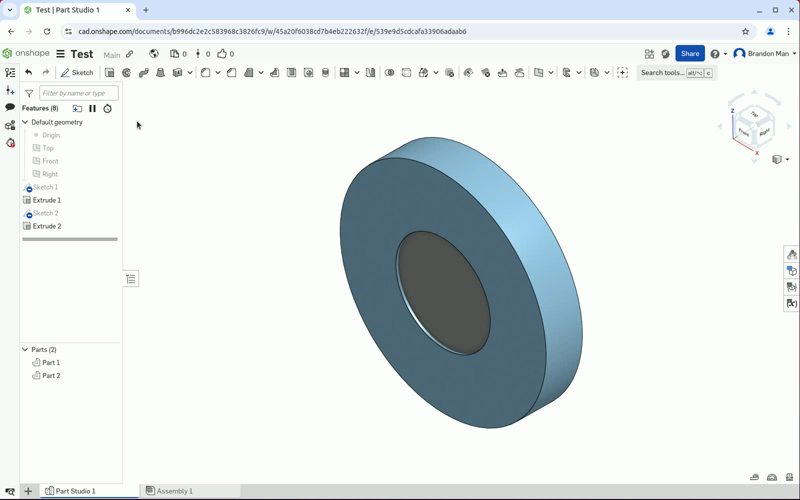
key(down, 2)
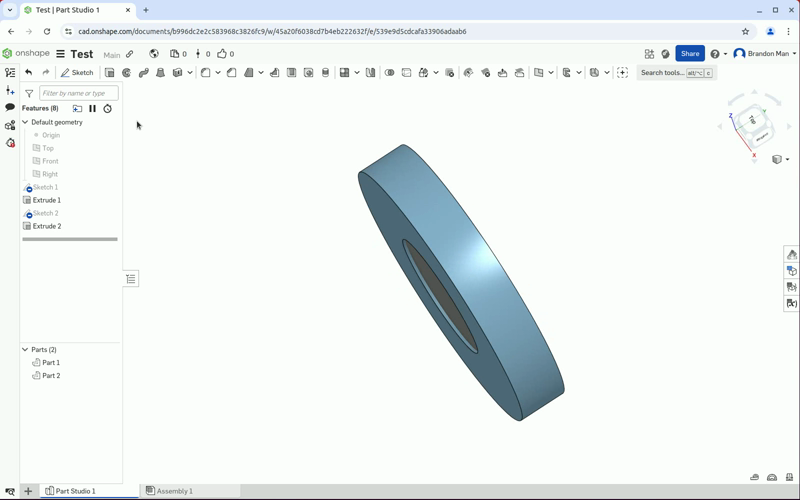
key(up, 2)
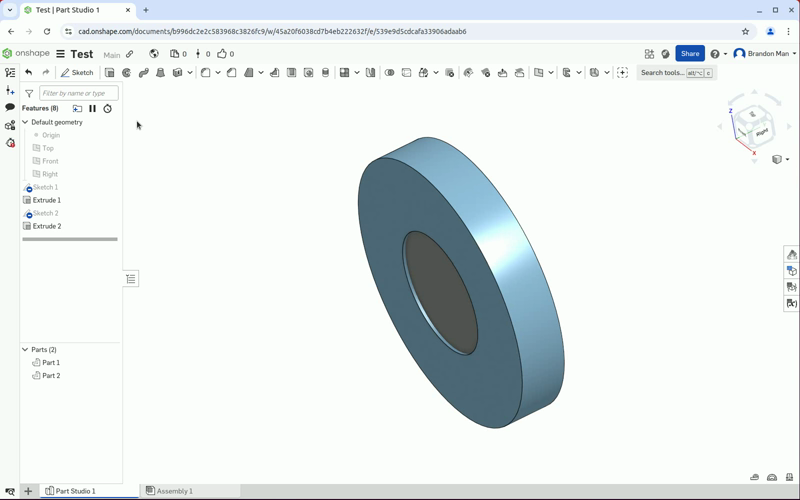
key(right, 2)
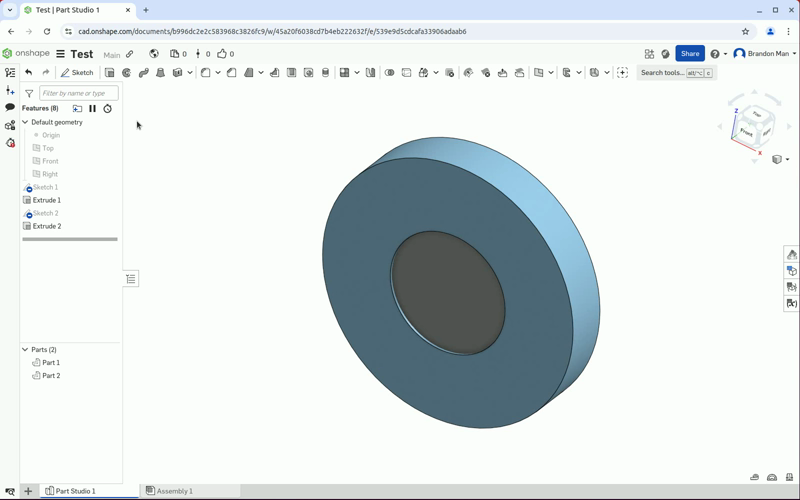
mouse_move(73, 189)
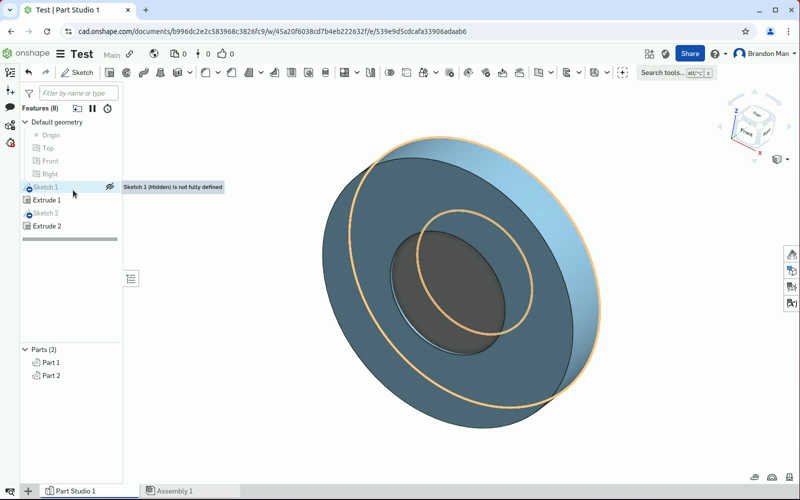
click(73, 189)